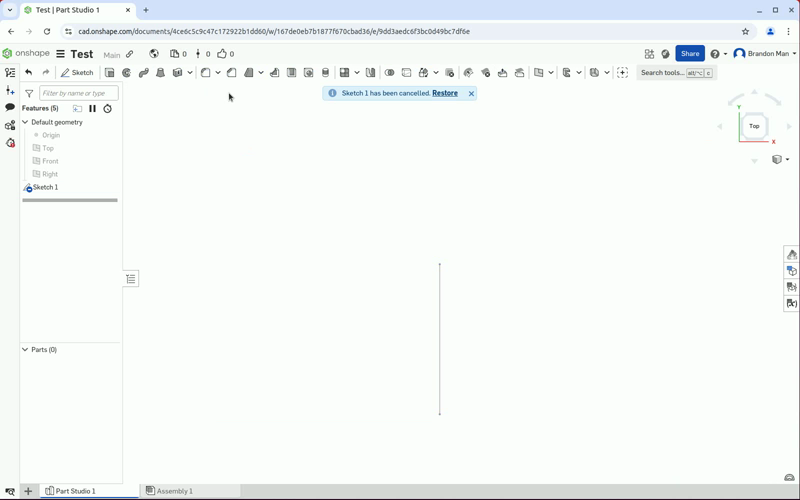
key(shift+h)
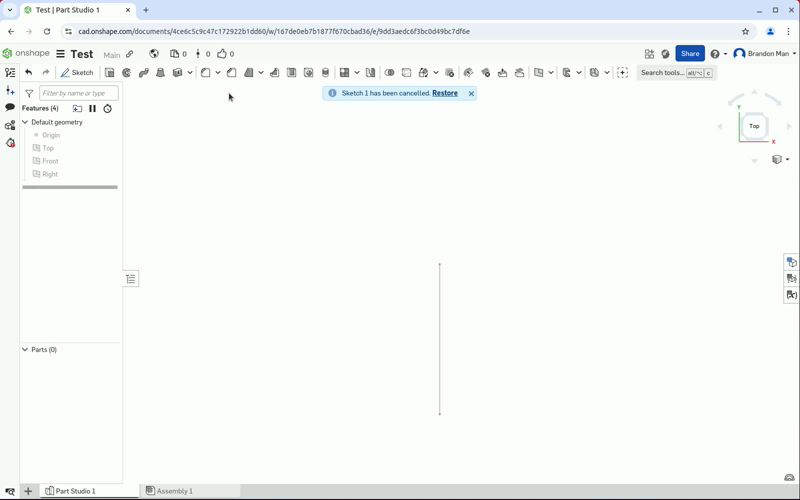
key(shift+s)
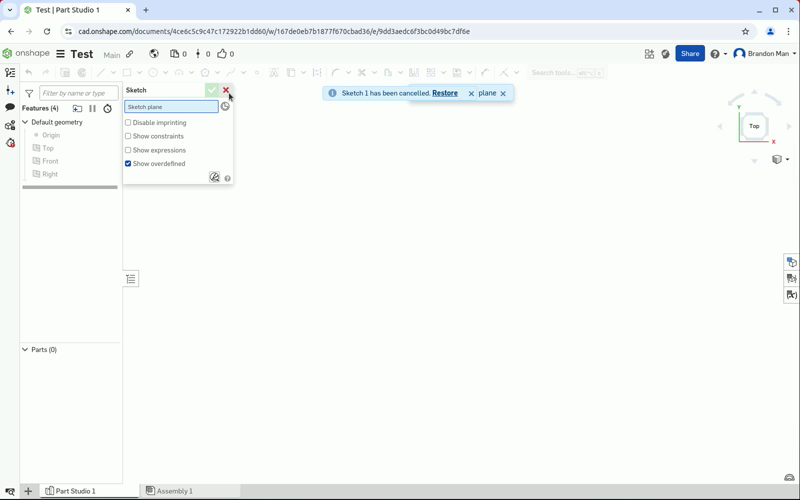
mouse_move(73, 150)
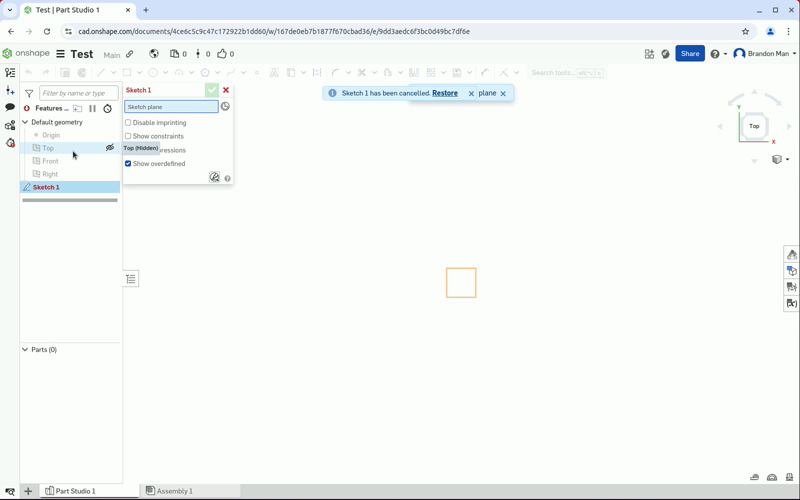
click(73, 150)
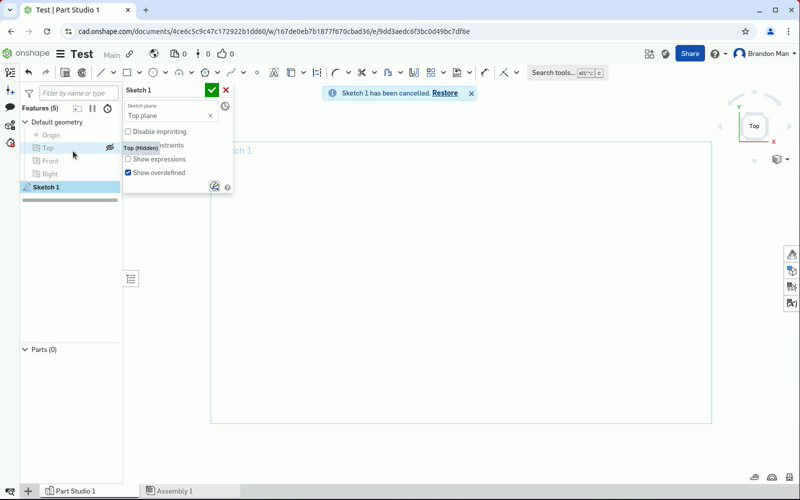
mouse_move(73, 352)
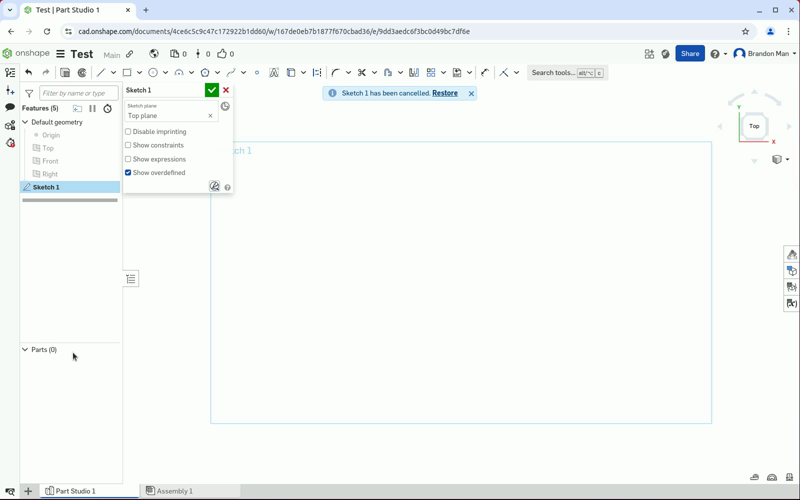
key(y)
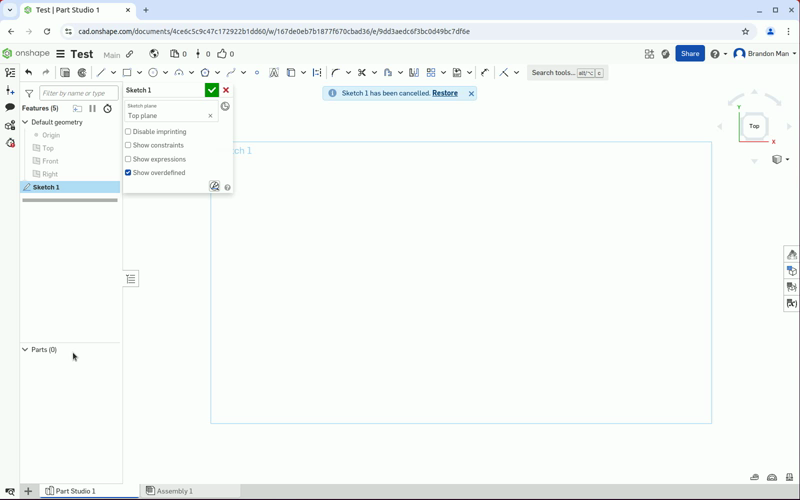
key(c)
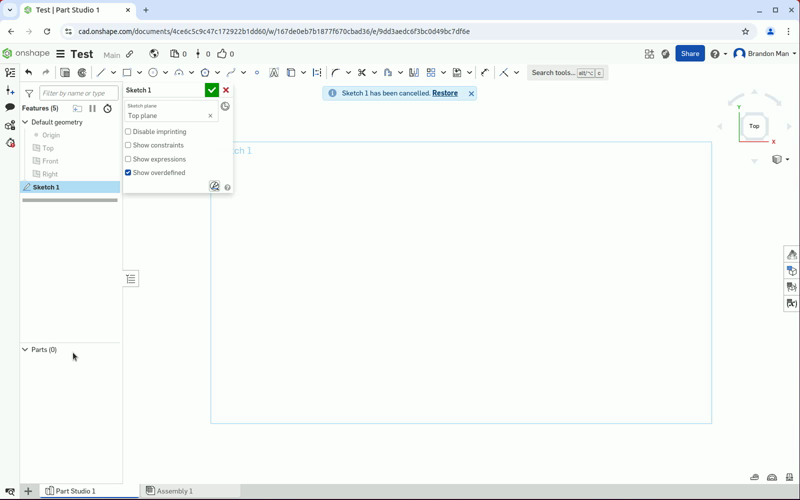
key_down(shift)
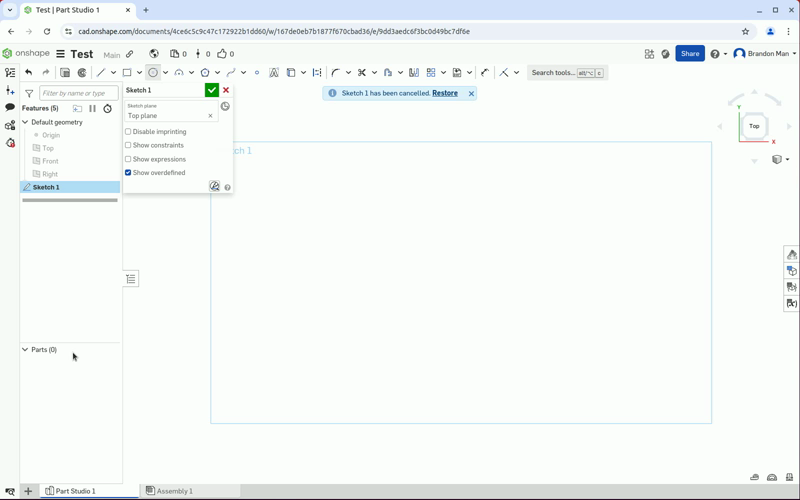
mouse_move(461, 282)
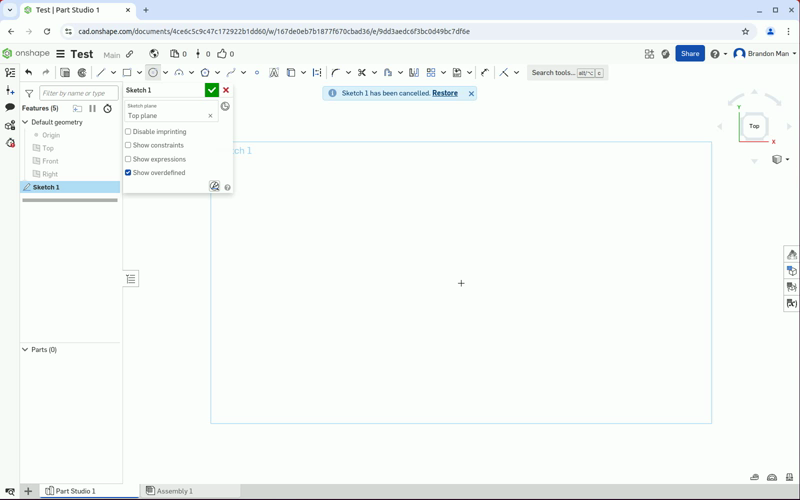
click(461, 282)
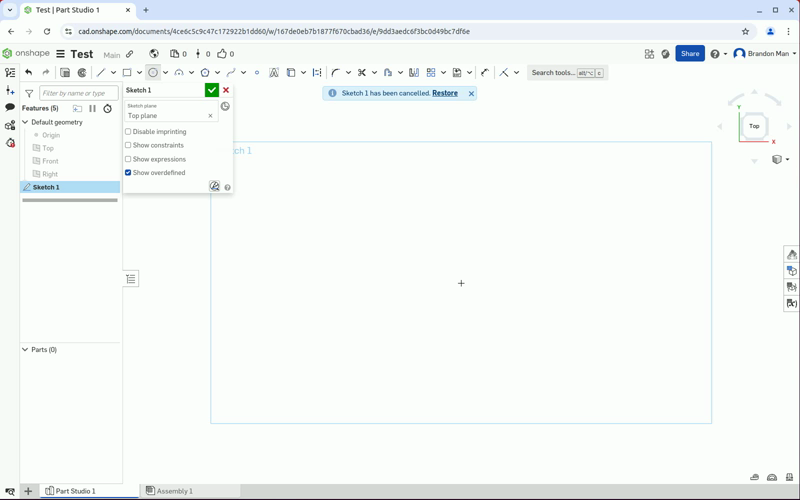
key_up(shift)
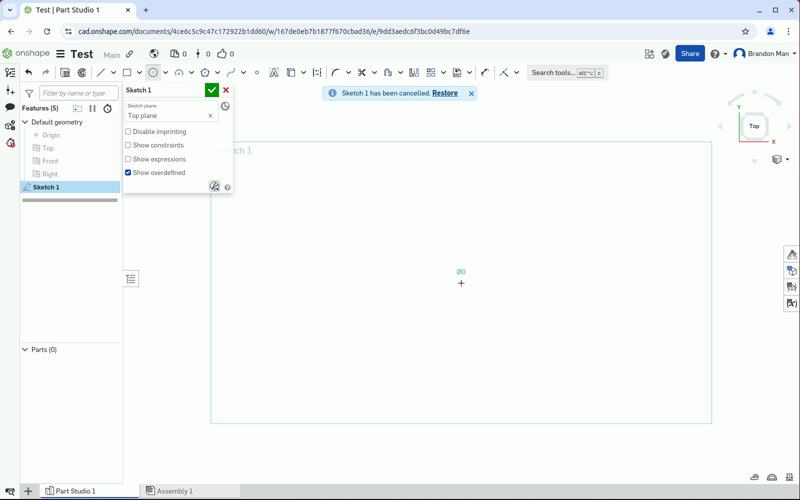
mouse_move(572, 282)
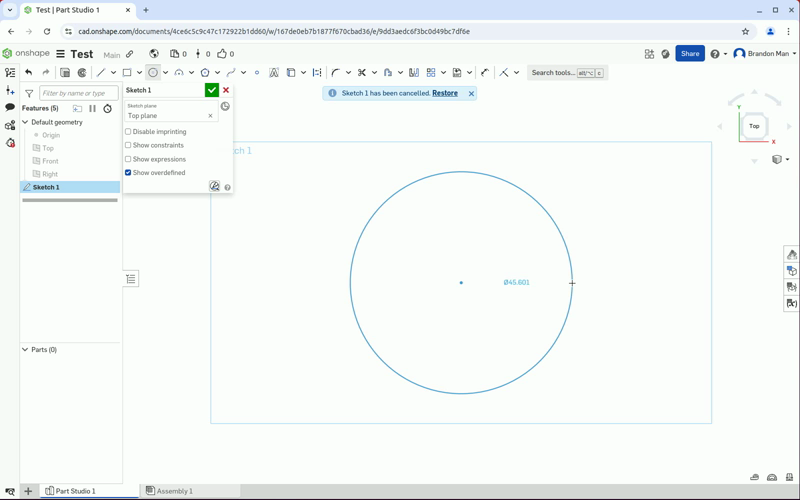
click(572, 282)
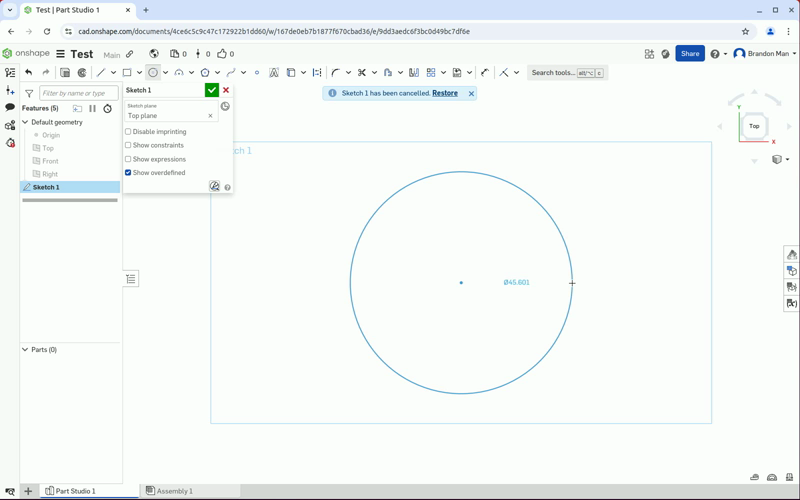
key(esc)
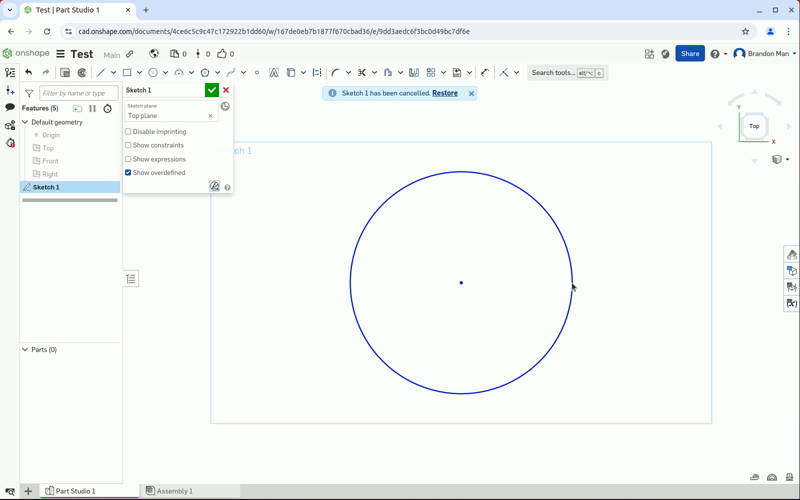
mouse_move(460, 255)
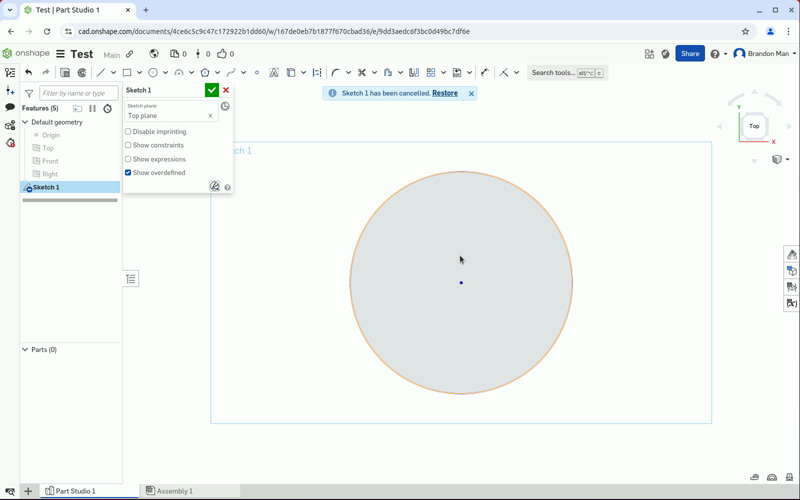
click(460, 255)
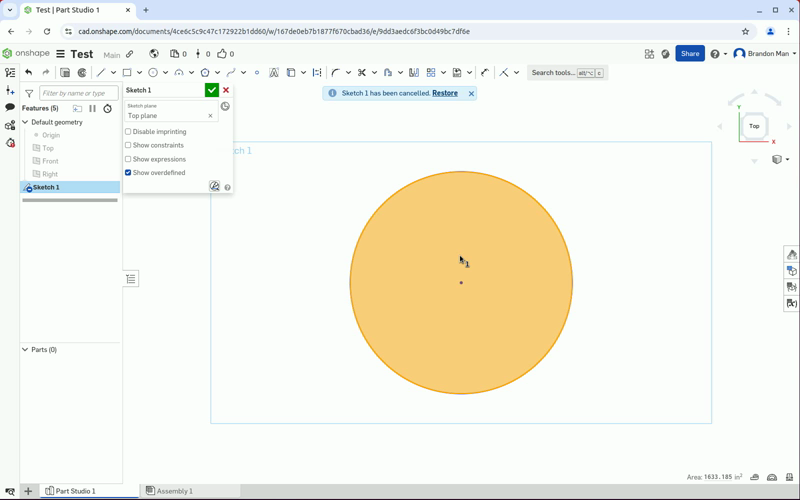
mouse_move(73, 352)
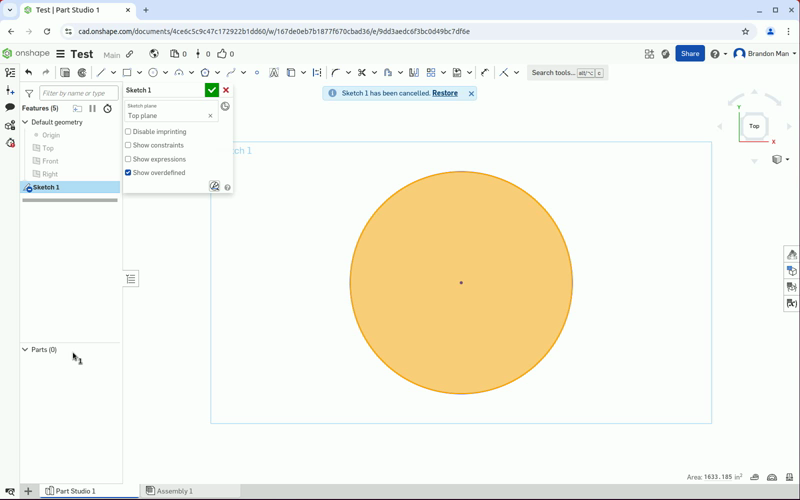
key(shift+y)
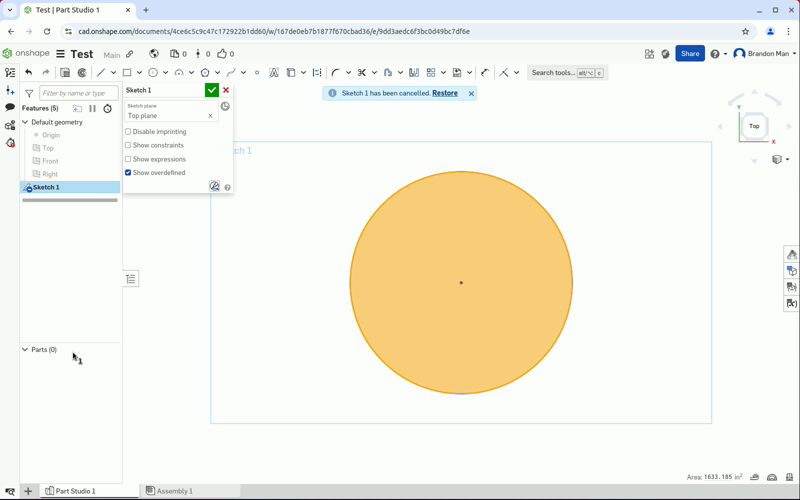
key(shift+e)
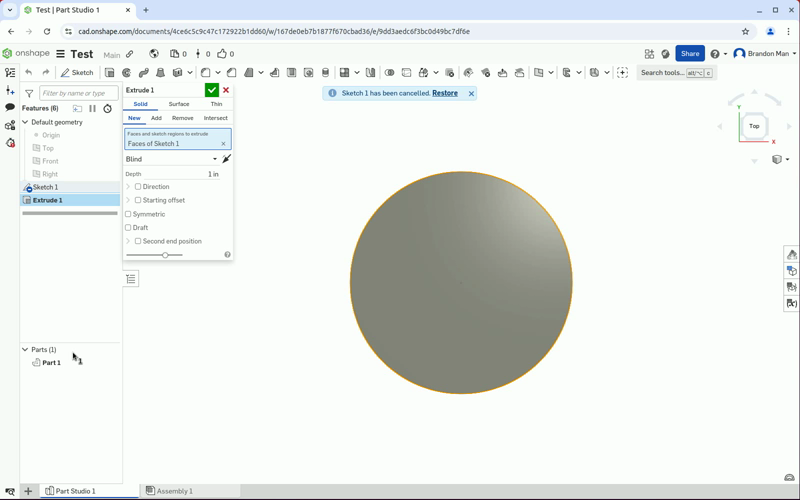
mouse_move(143, 106)
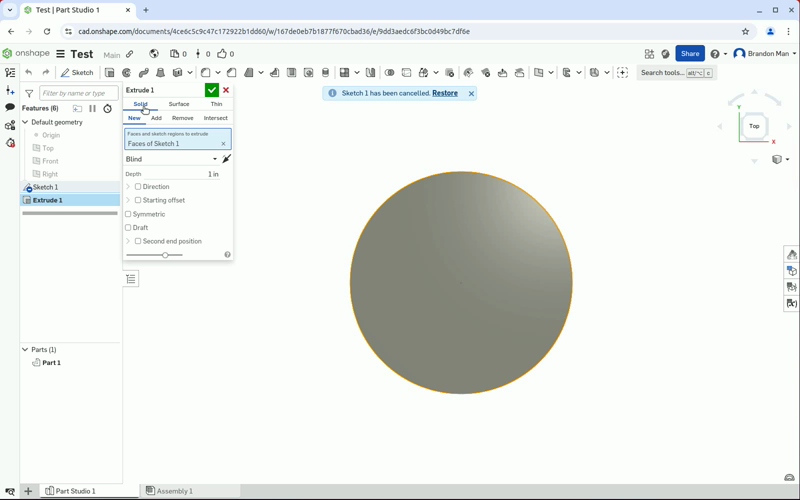
click(143, 106)
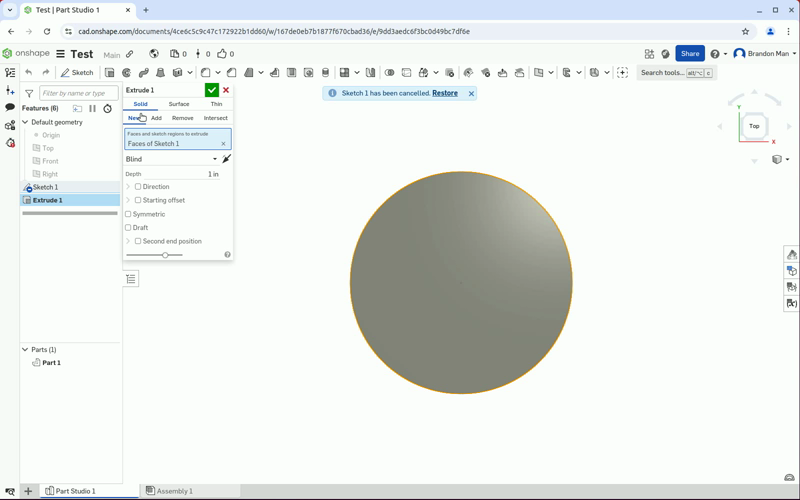
mouse_move(137, 120)
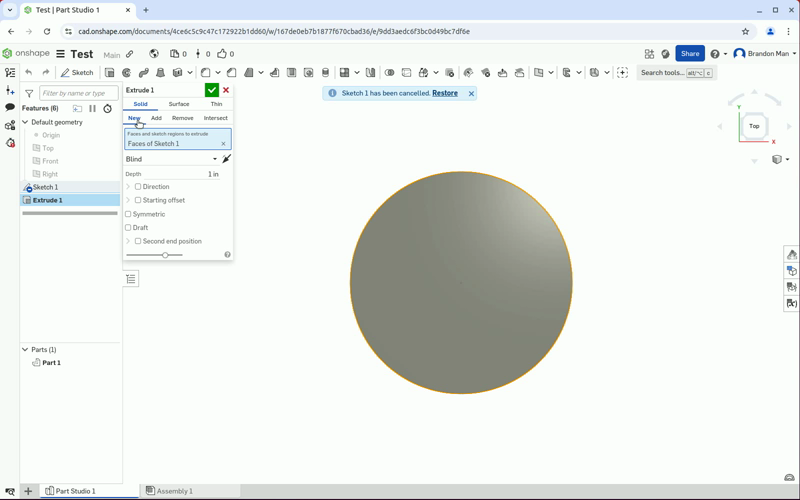
click(137, 120)
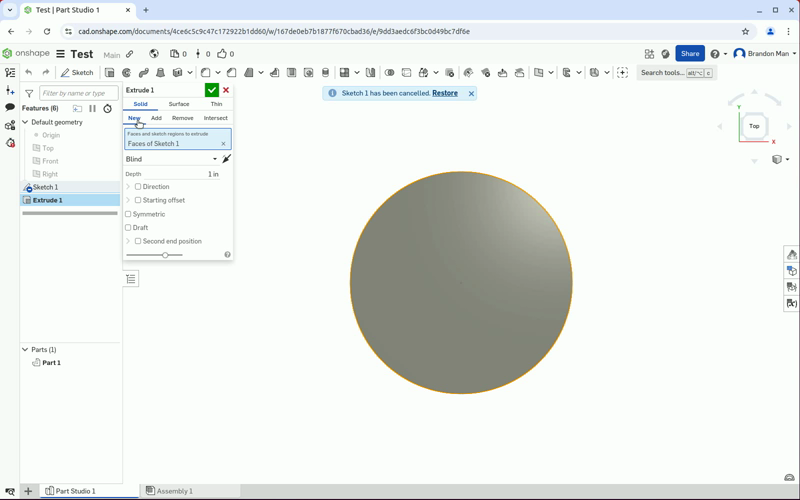
key(tab, 4)
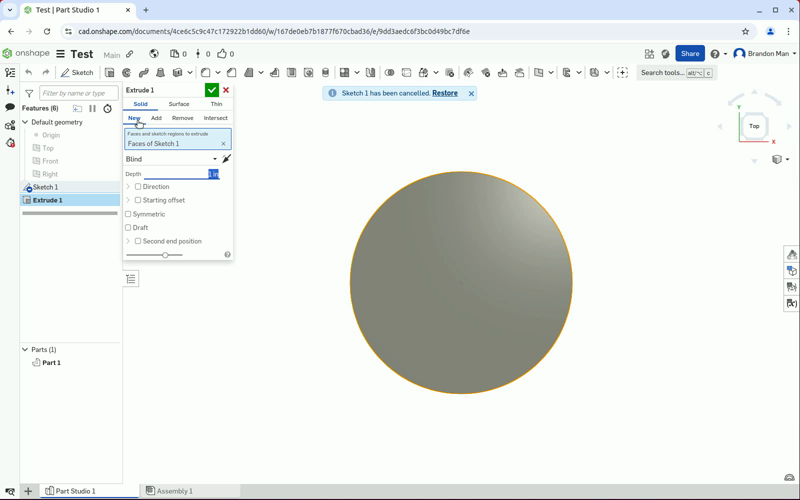
text(14.683)
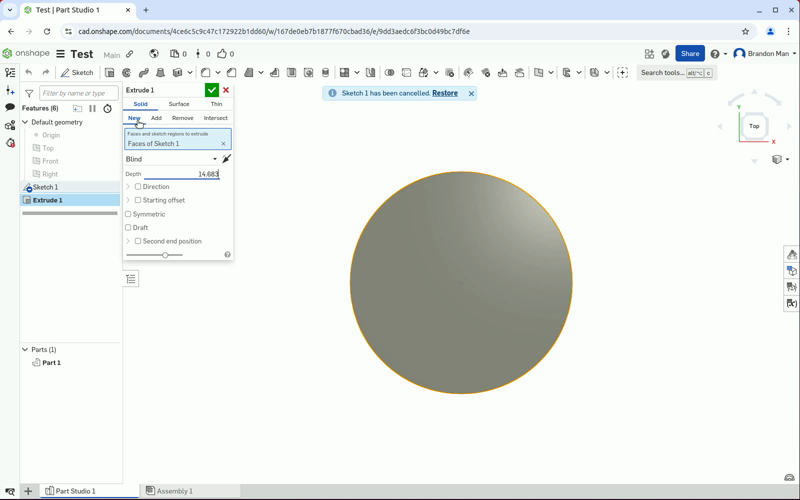
key(enter)
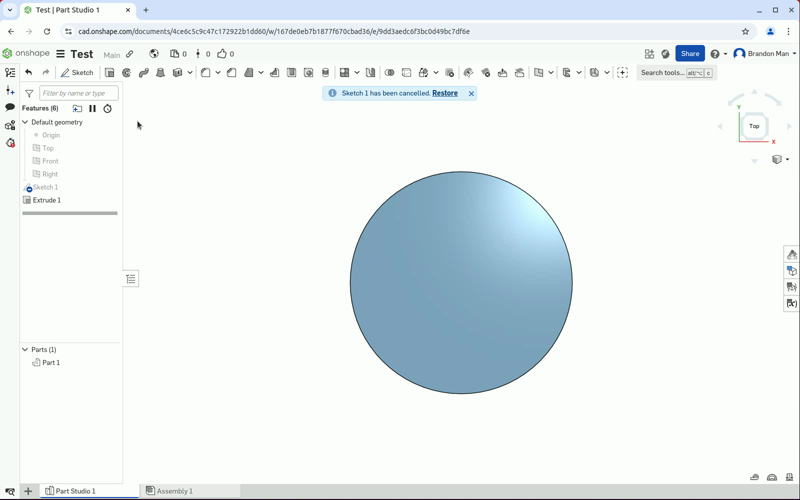
key(shift+h)
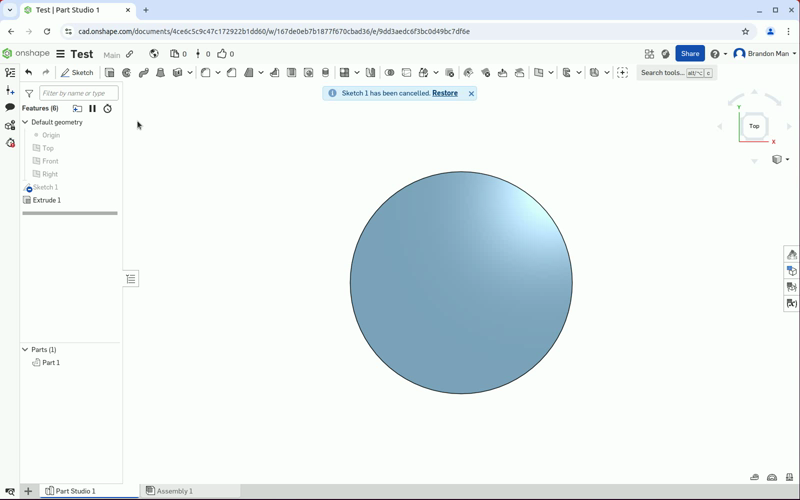
key(shift+h)
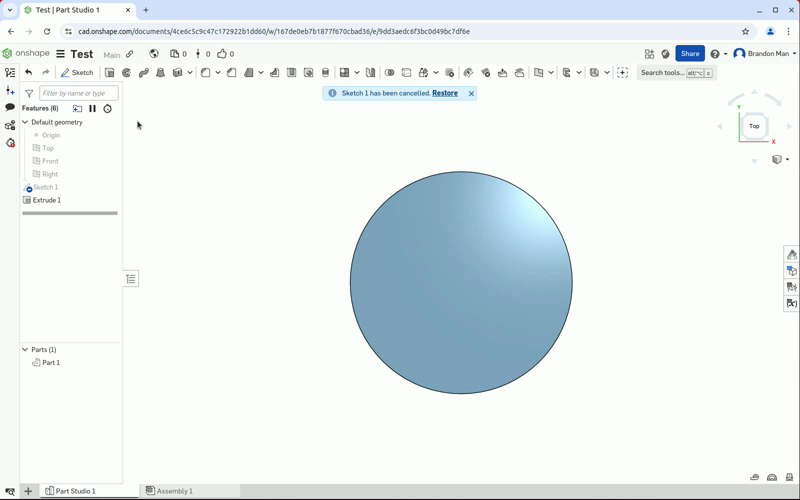
mouse_move(73, 189)
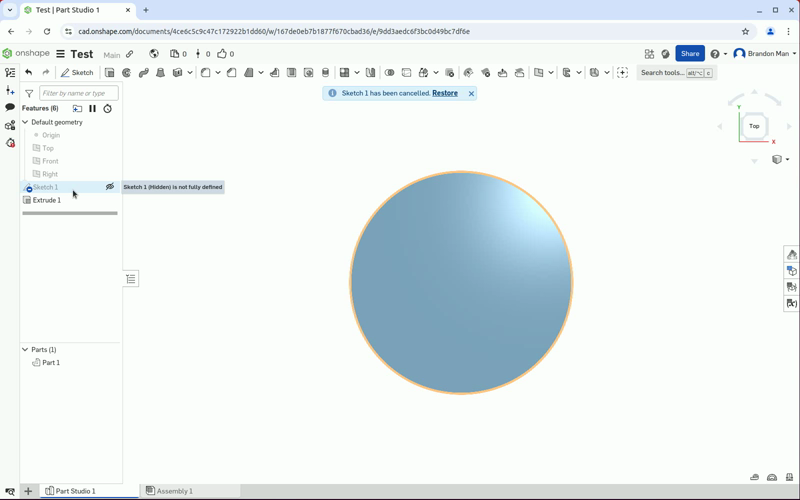
click(73, 189)
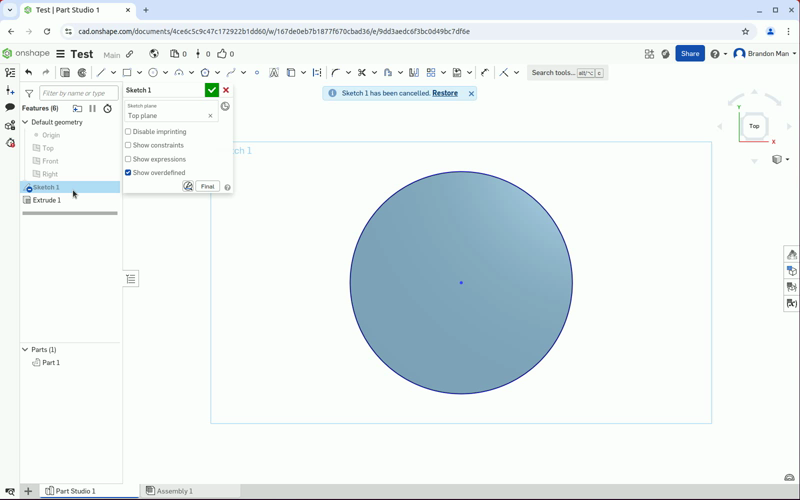
mouse_move(229, 92)
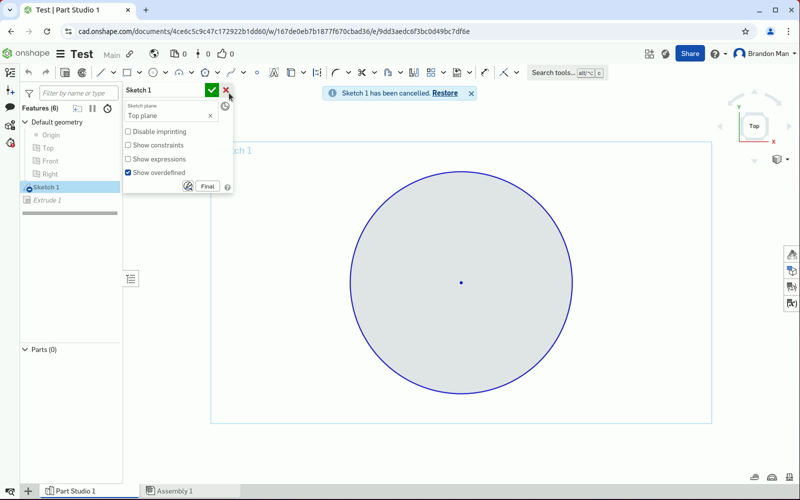
click(229, 92)
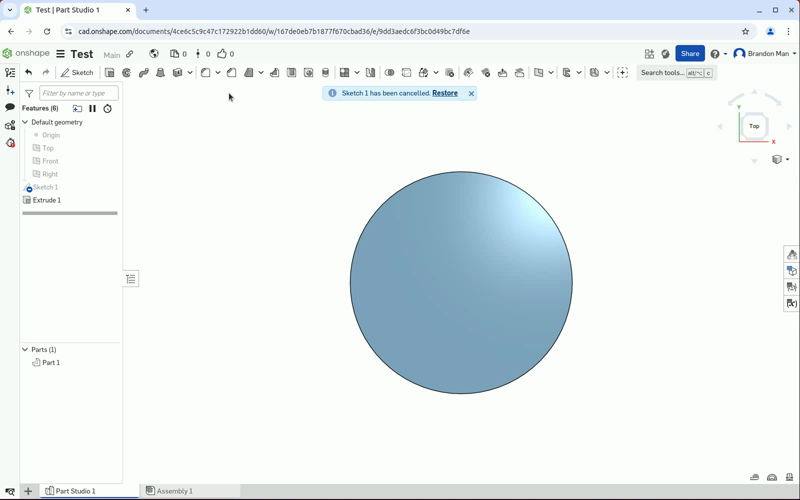
mouse_move(541, 75)
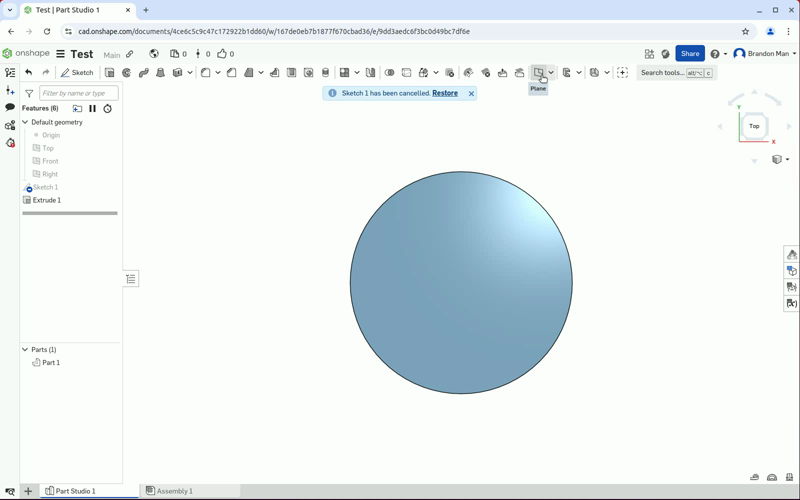
click(541, 75)
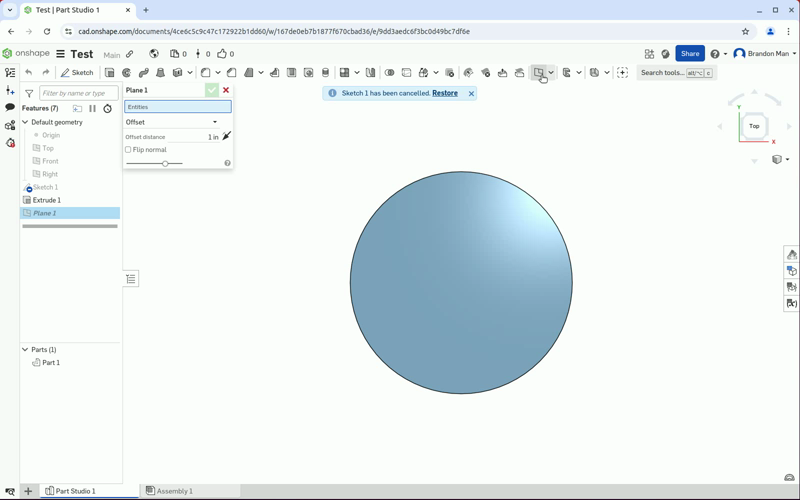
mouse_move(73, 150)
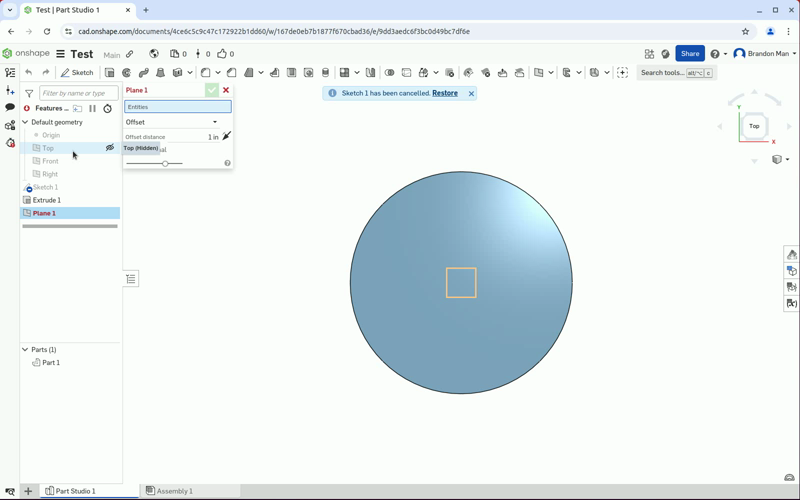
click(73, 150)
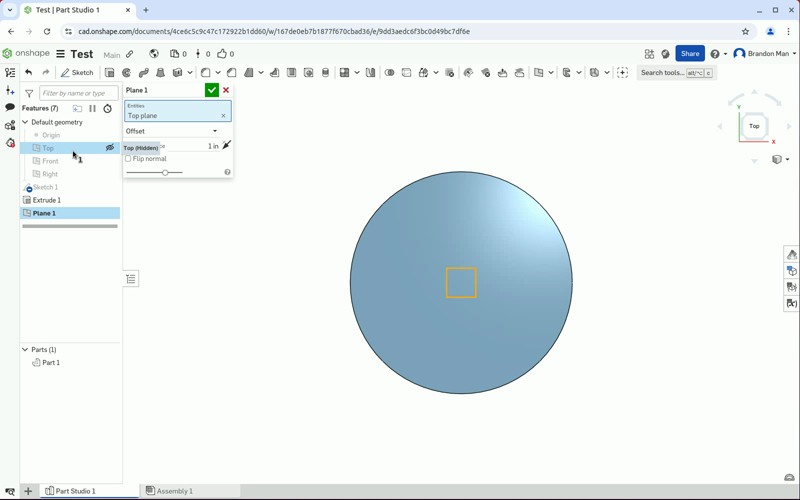
key(tab, 2)
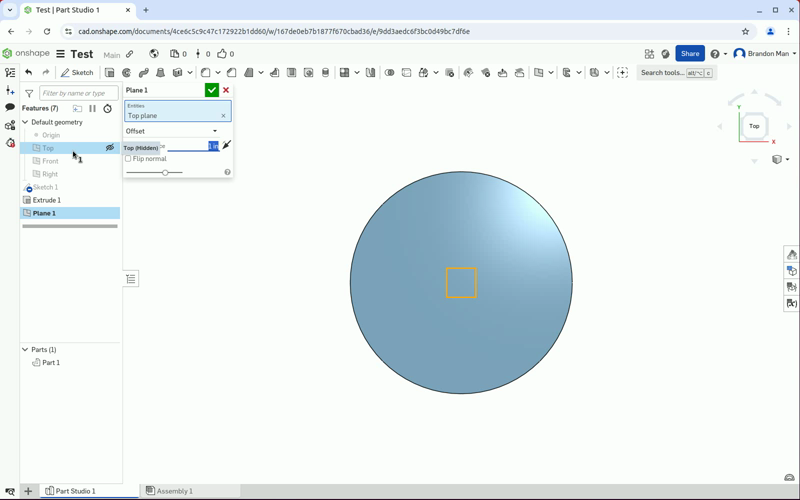
text(14.697)
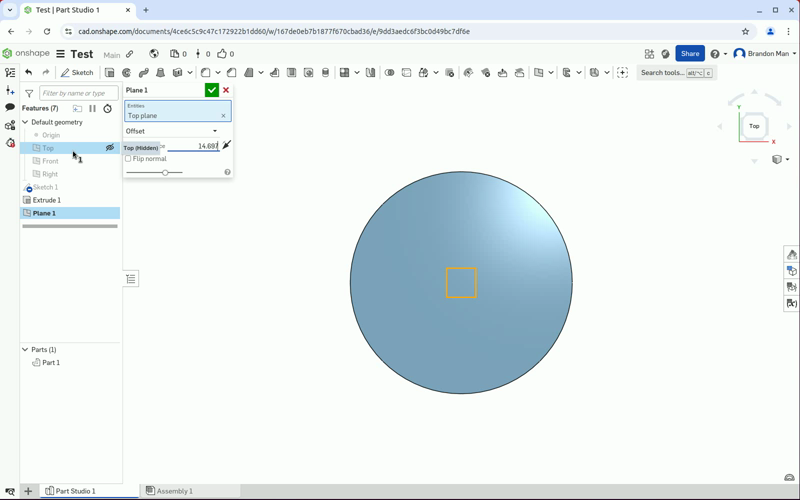
key(enter, 2)
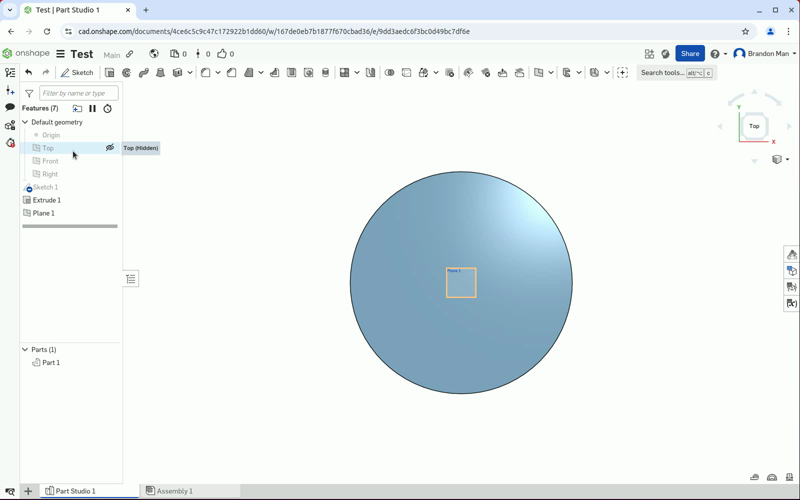
key(shift+s)
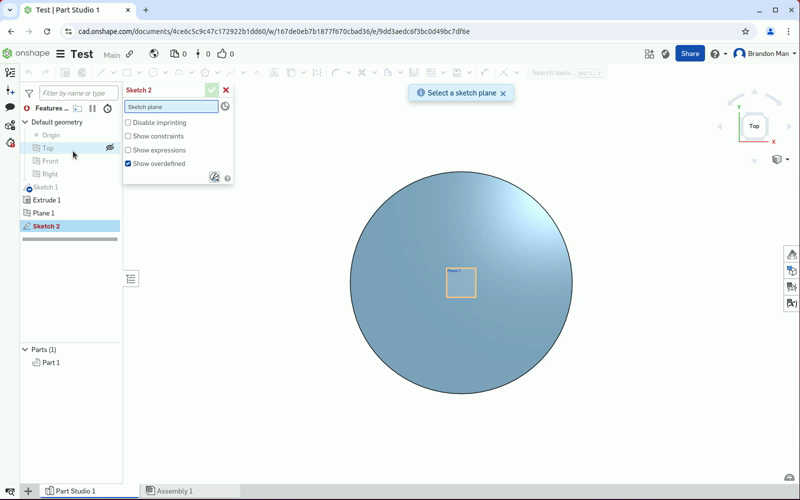
mouse_move(73, 215)
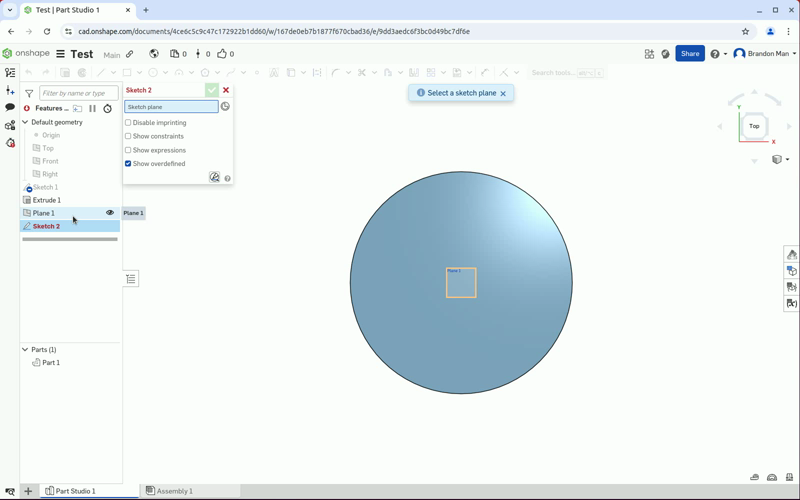
click(73, 215)
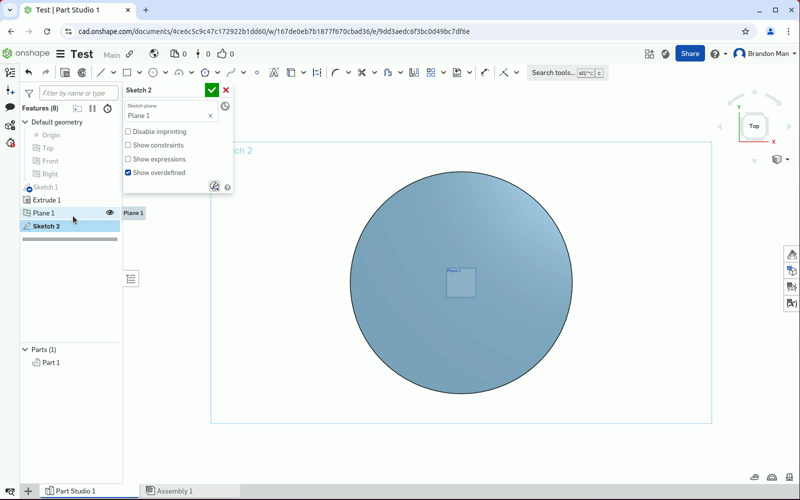
mouse_move(73, 352)
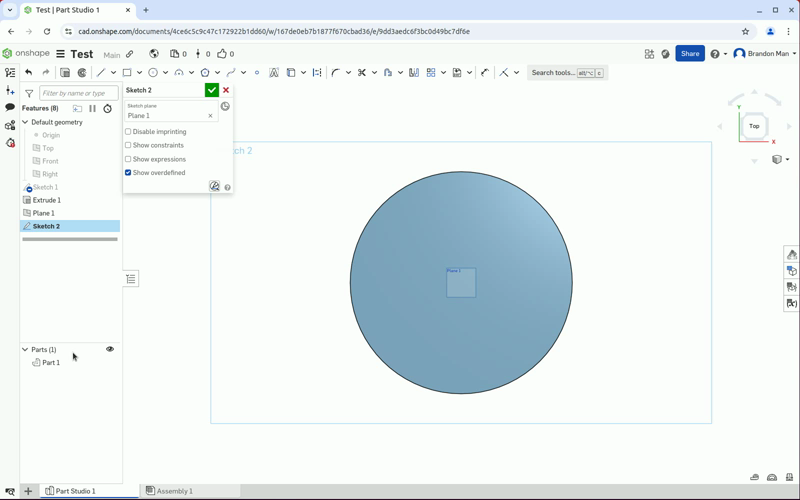
key(y)
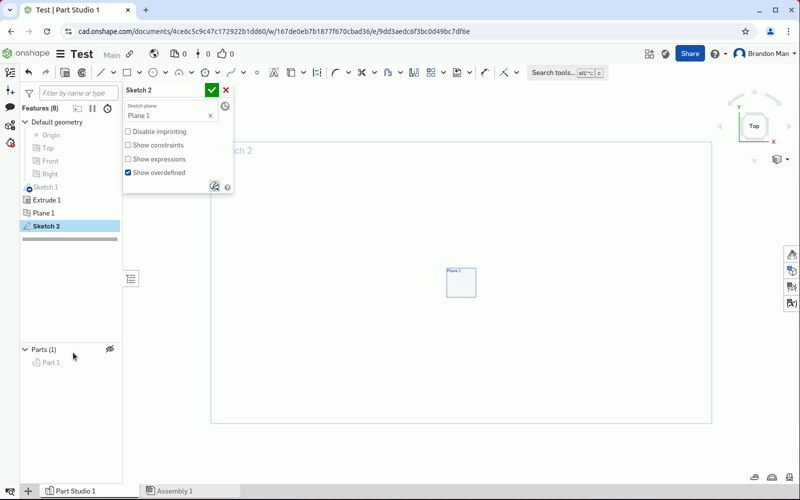
key(c)
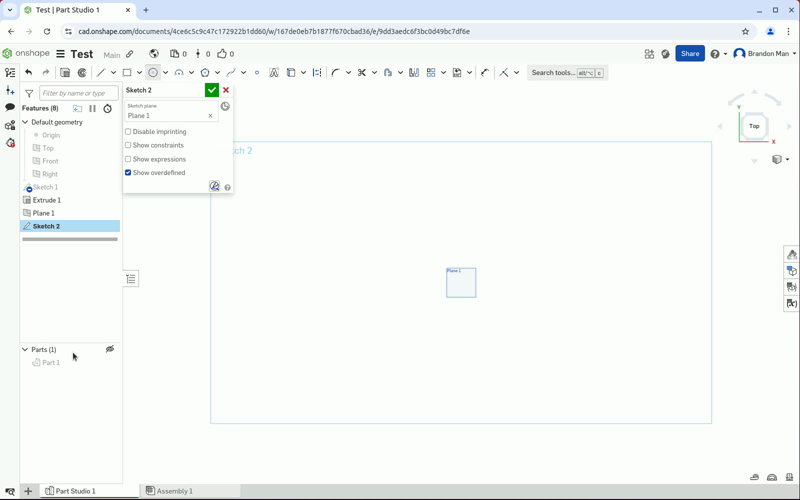
key_down(shift)
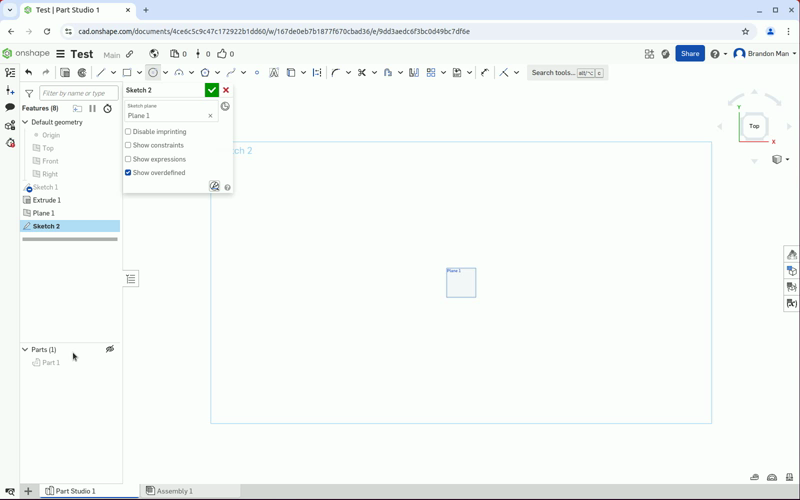
mouse_move(460, 282)
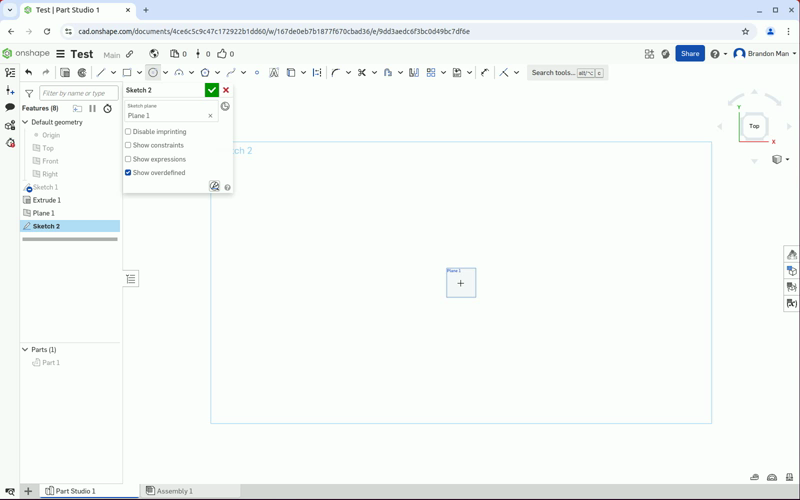
click(460, 282)
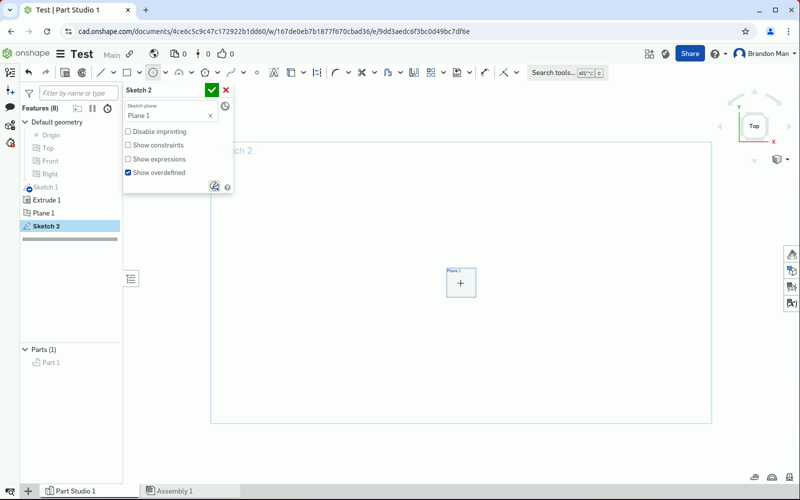
key_up(shift)
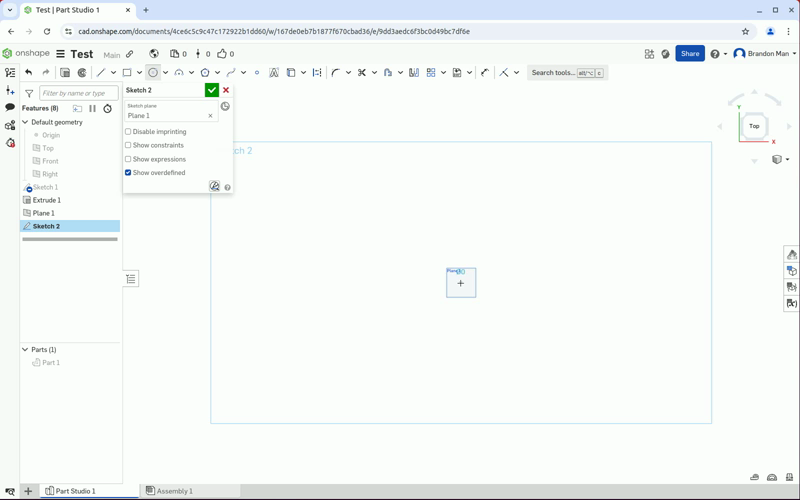
mouse_move(553, 282)
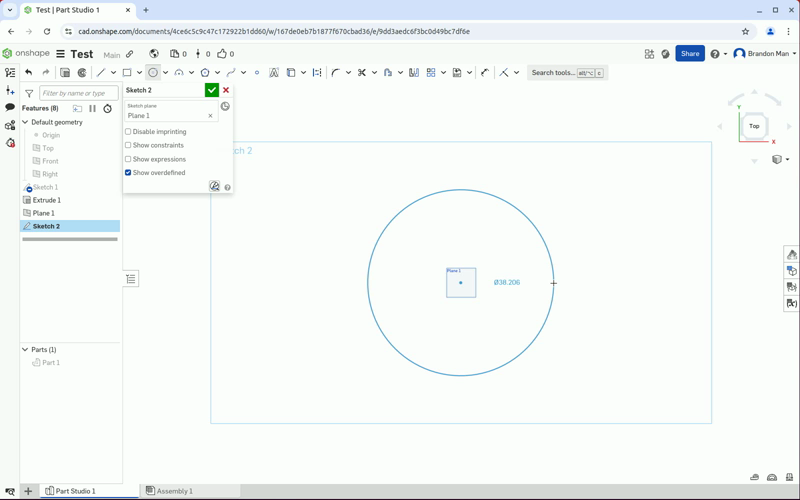
click(553, 282)
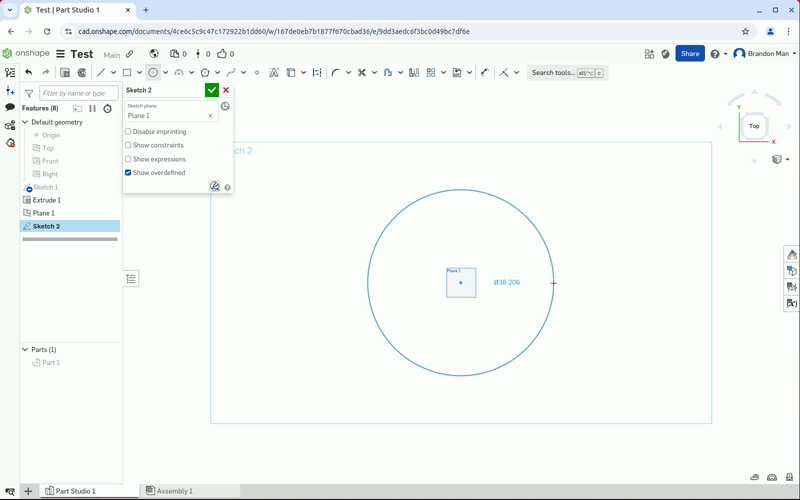
key(esc)
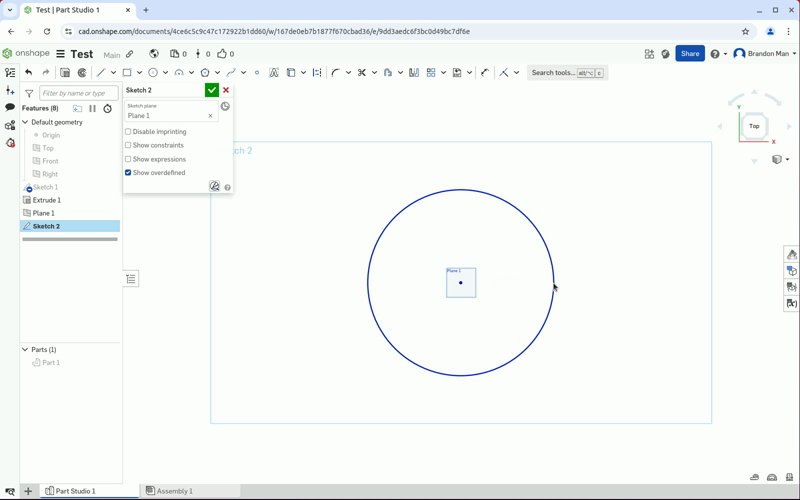
key(c)
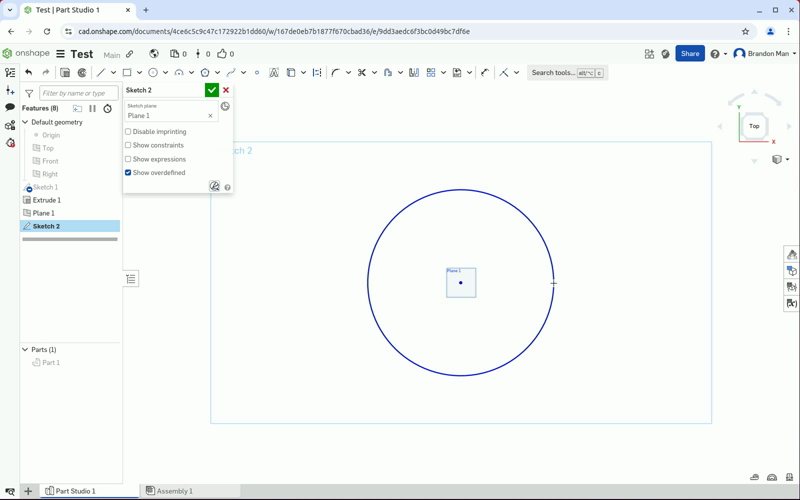
key_down(shift)
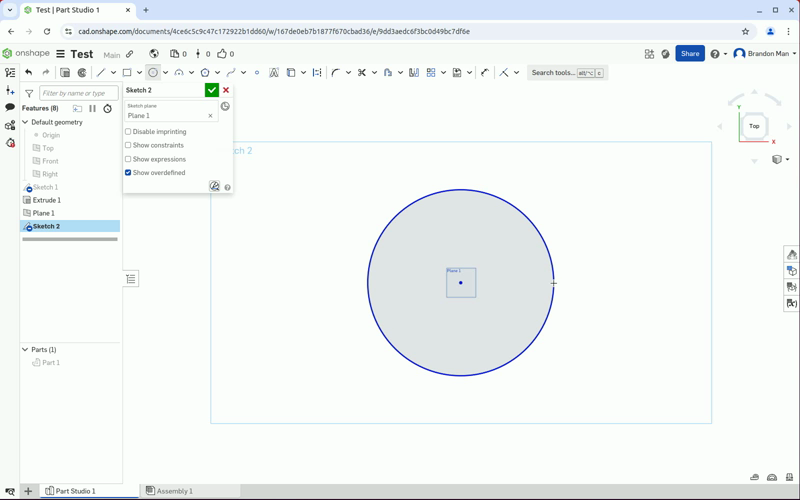
mouse_move(460, 282)
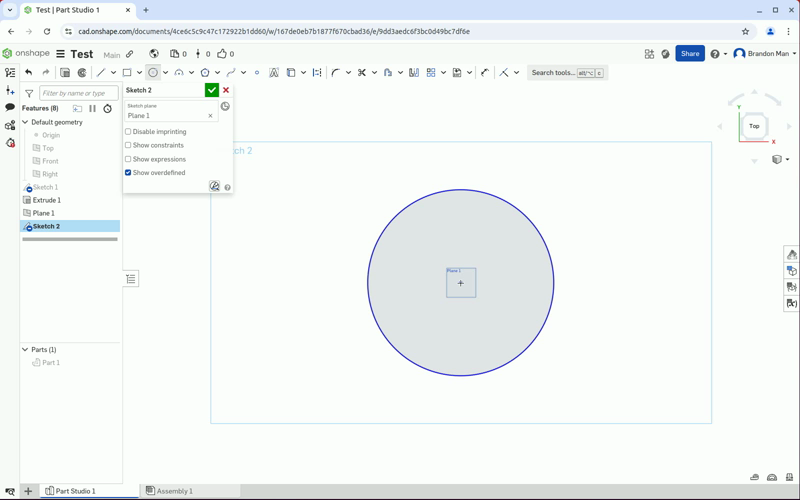
click(460, 282)
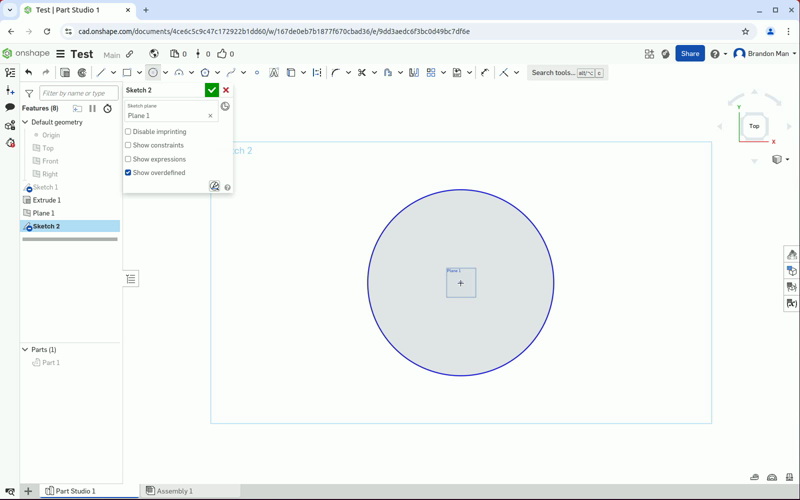
key_up(shift)
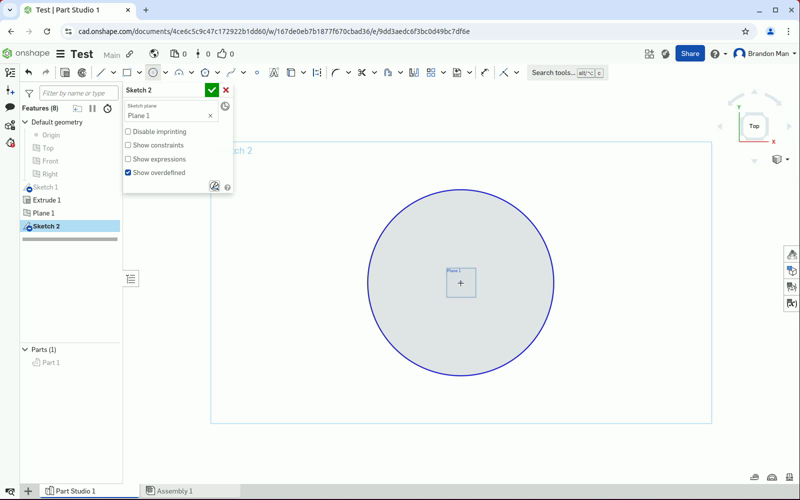
mouse_move(522, 282)
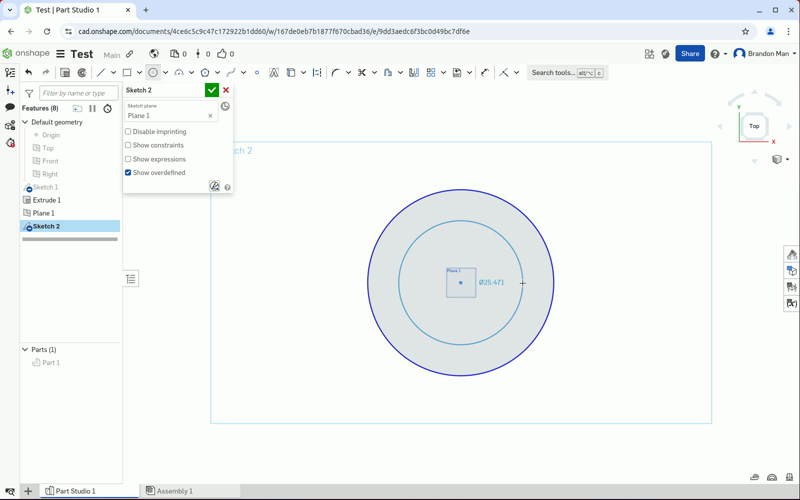
click(522, 282)
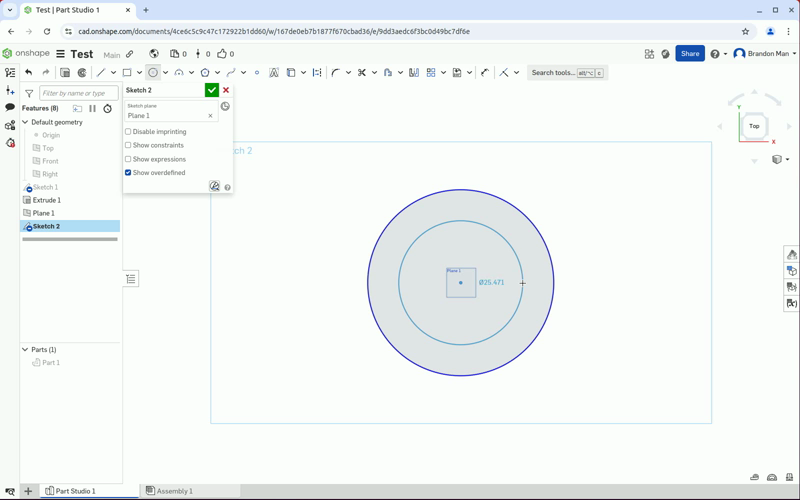
key(esc)
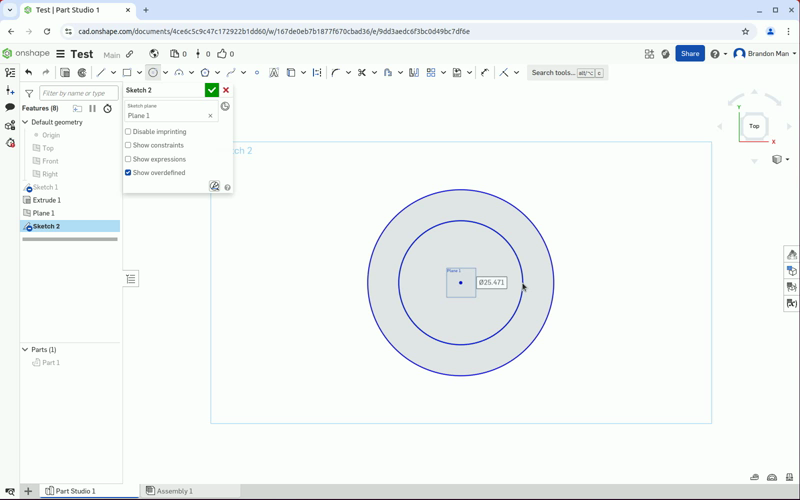
mouse_move(432, 356)
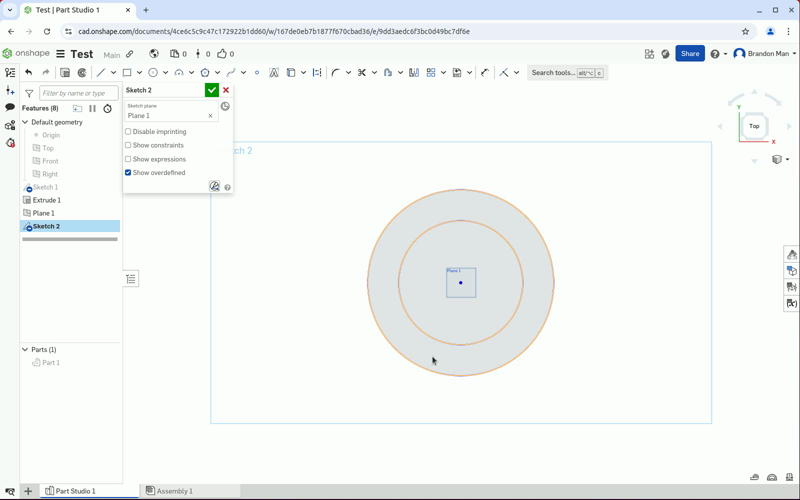
click(432, 356)
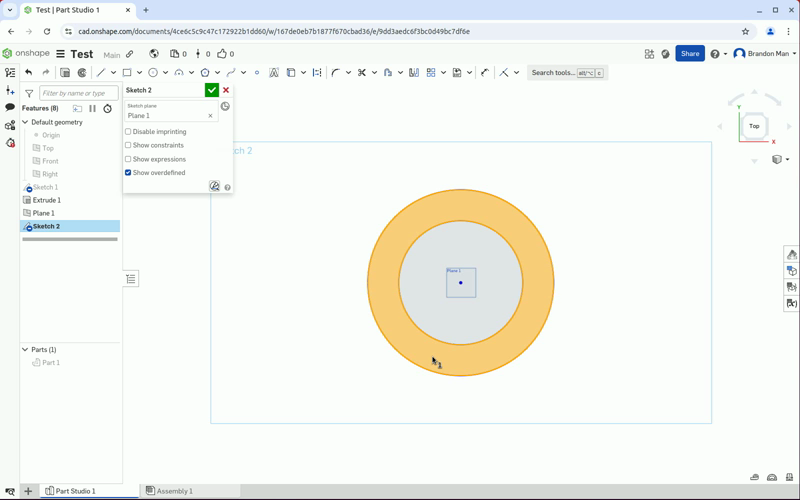
mouse_move(73, 352)
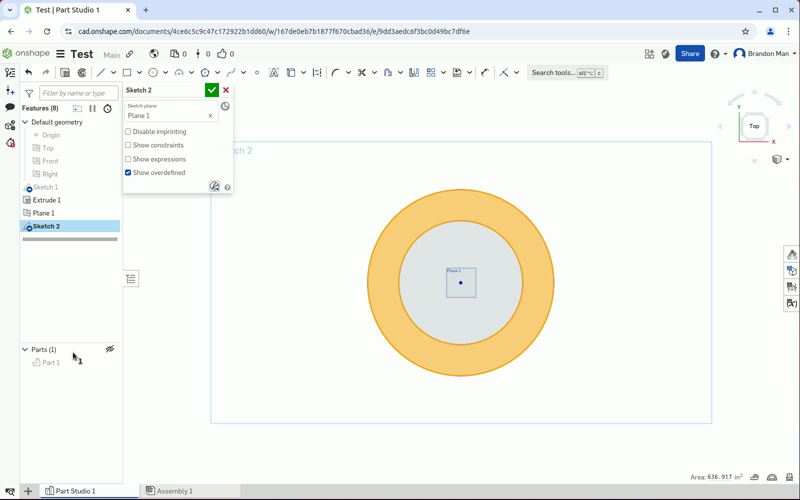
key(shift+y)
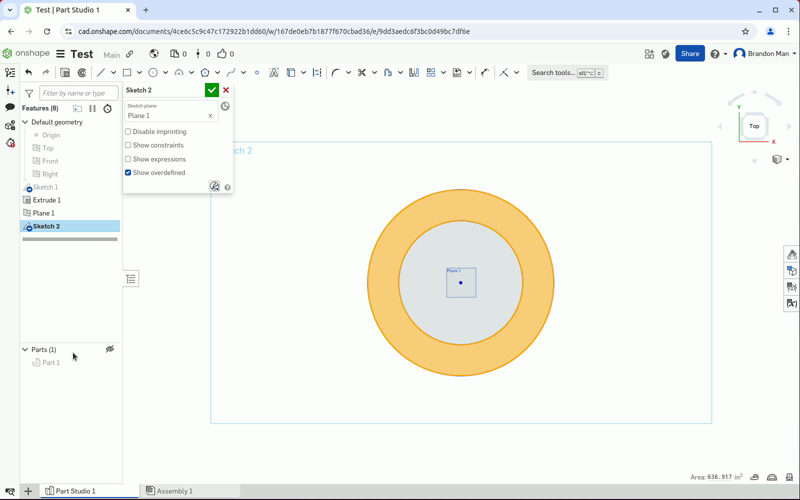
key(shift+e)
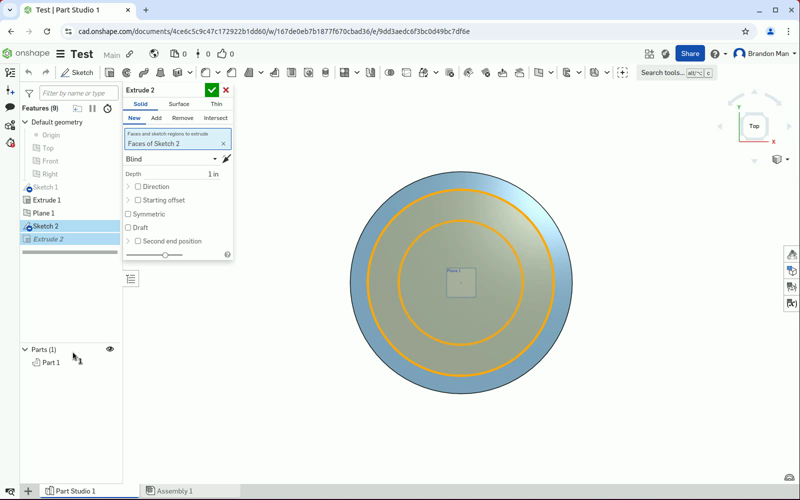
mouse_move(143, 106)
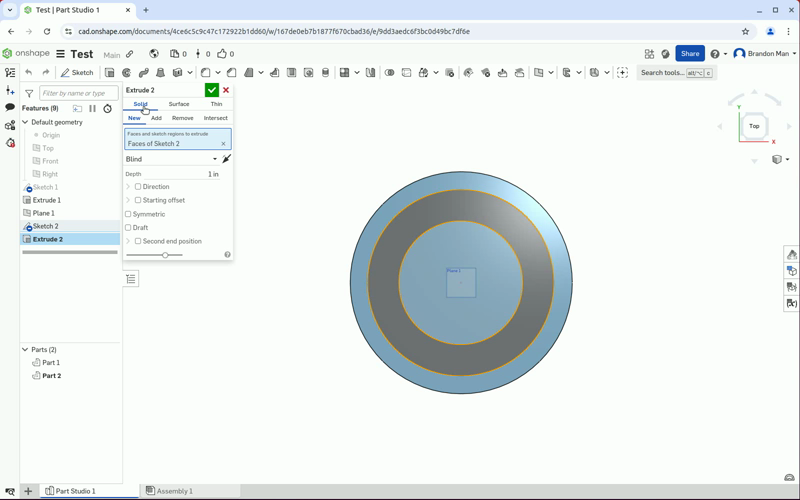
click(143, 106)
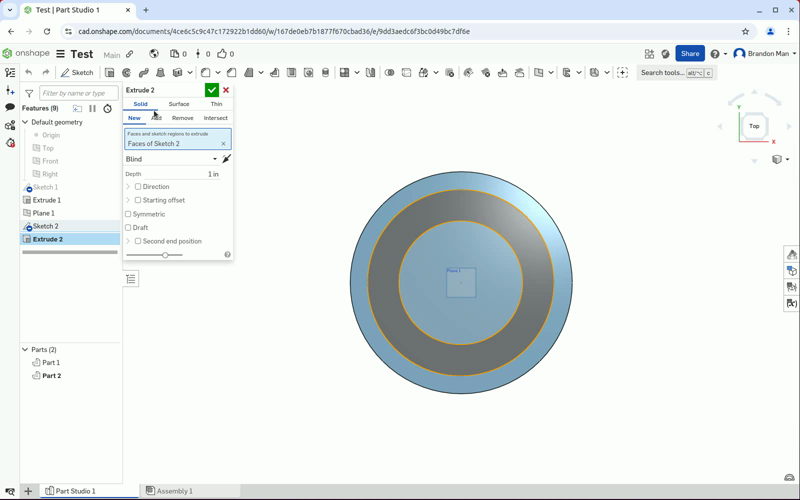
mouse_move(186, 120)
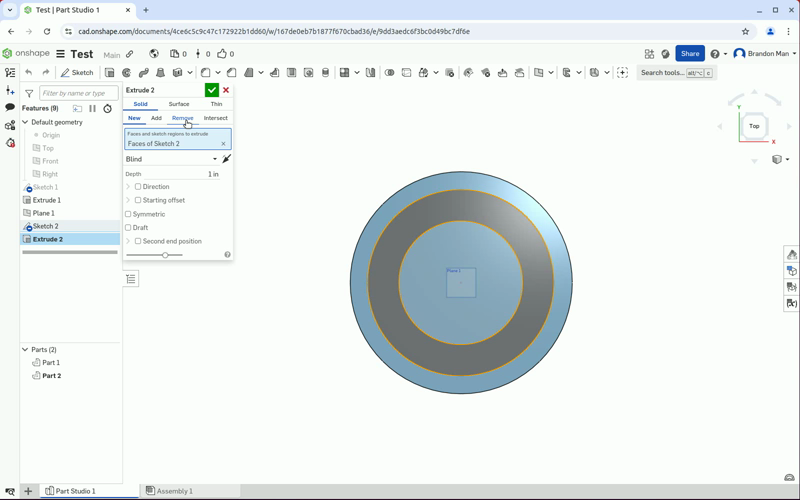
click(186, 120)
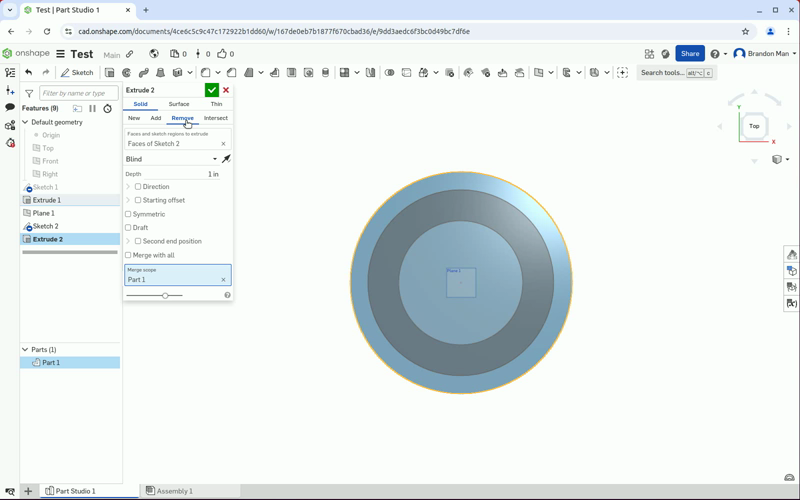
key(tab, 4)
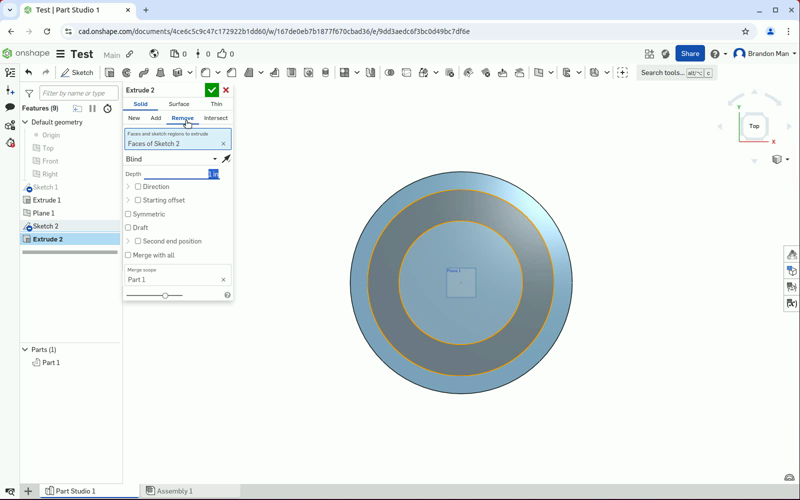
text(0.963)
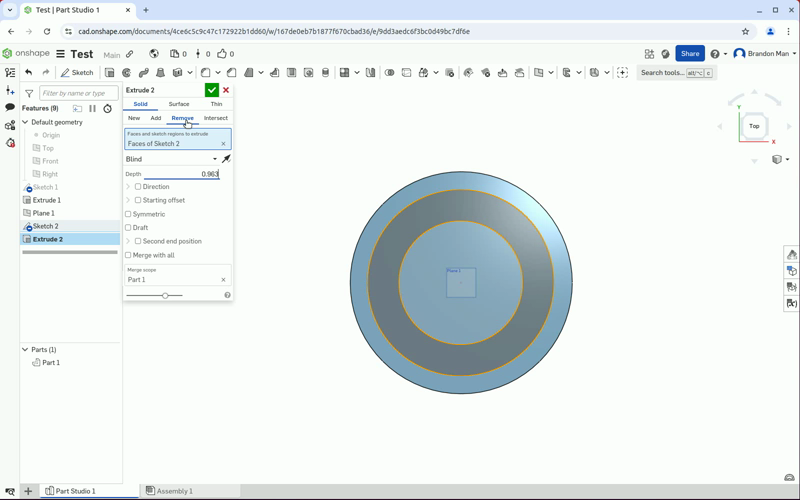
key(tab, 6)
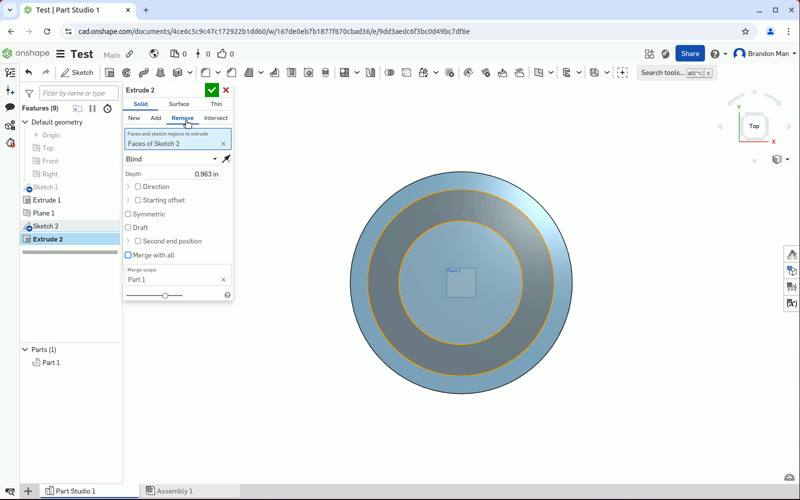
key(space)
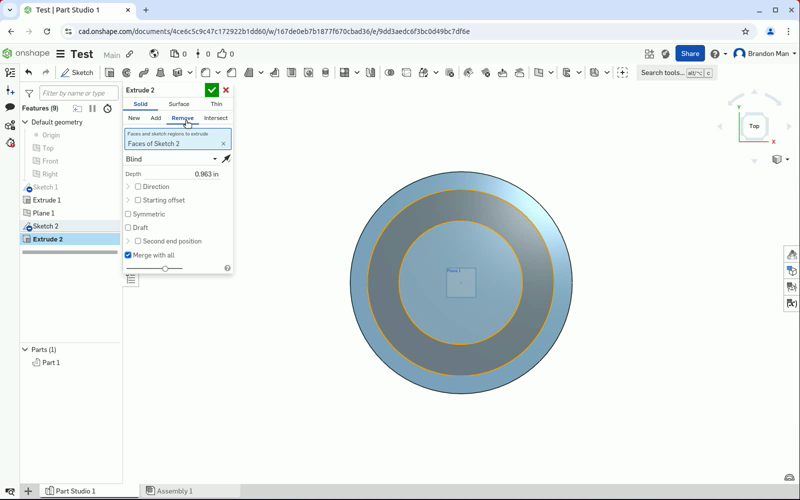
key(enter)
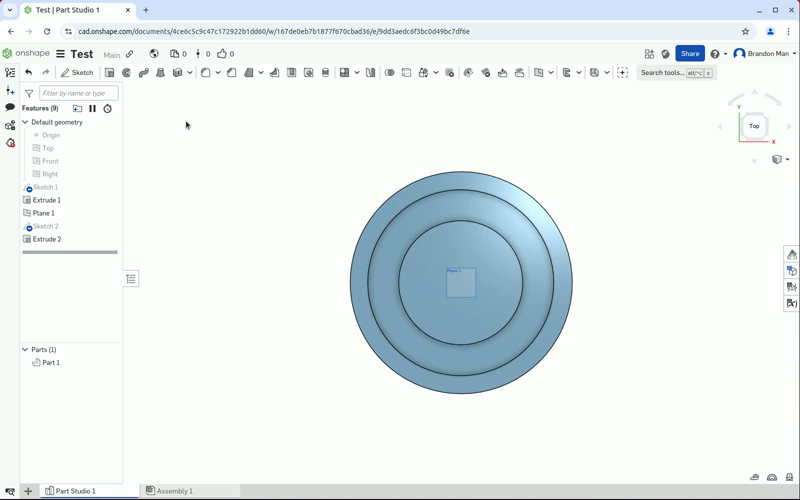
key(shift+h)
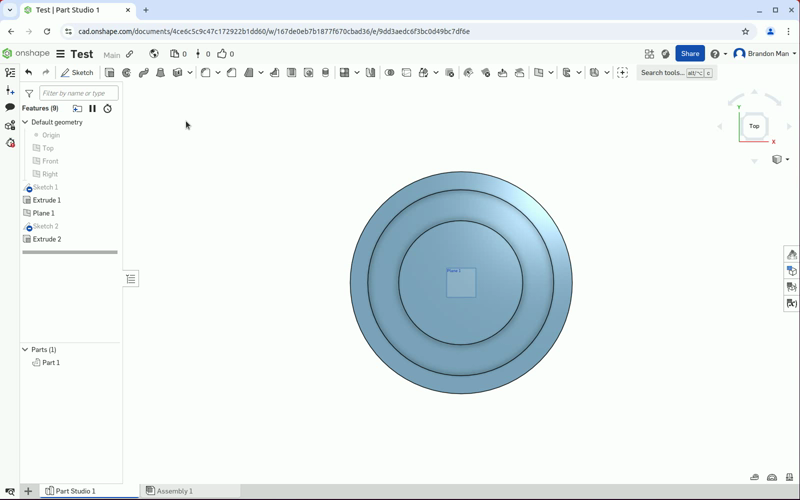
key(shift+h)
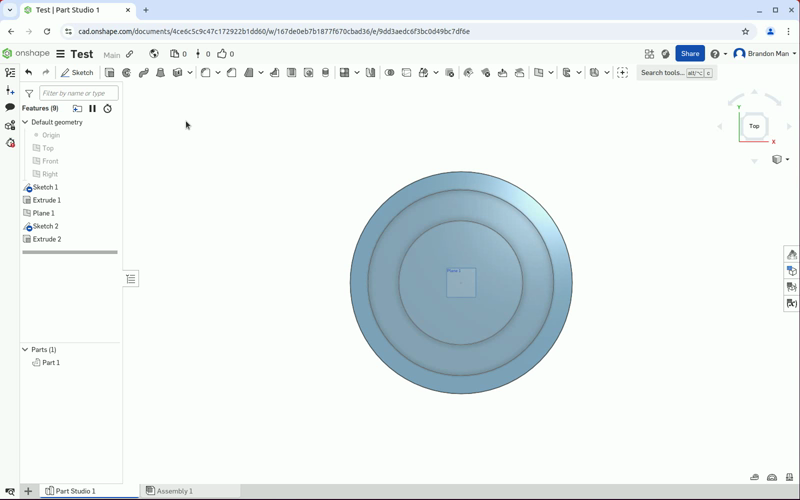
key(shift+7)
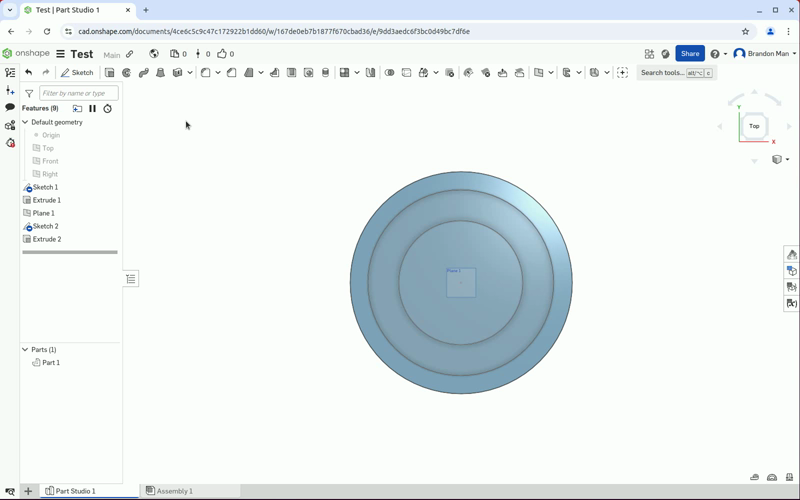
key(up, 3)
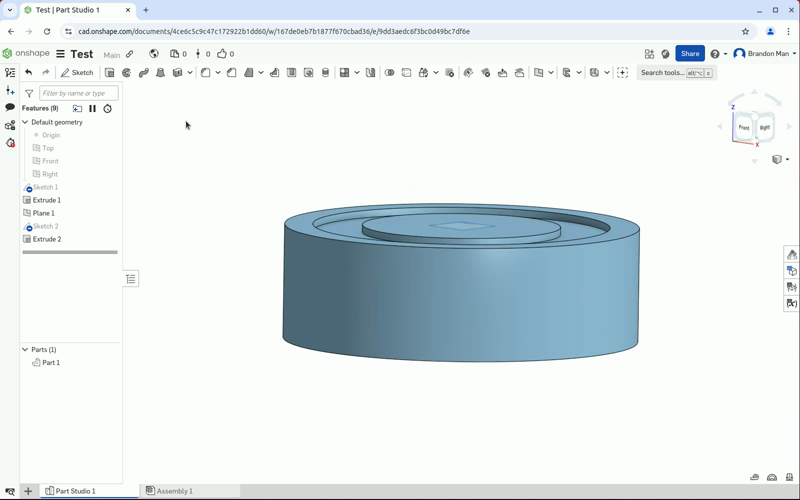
key(left, 3)
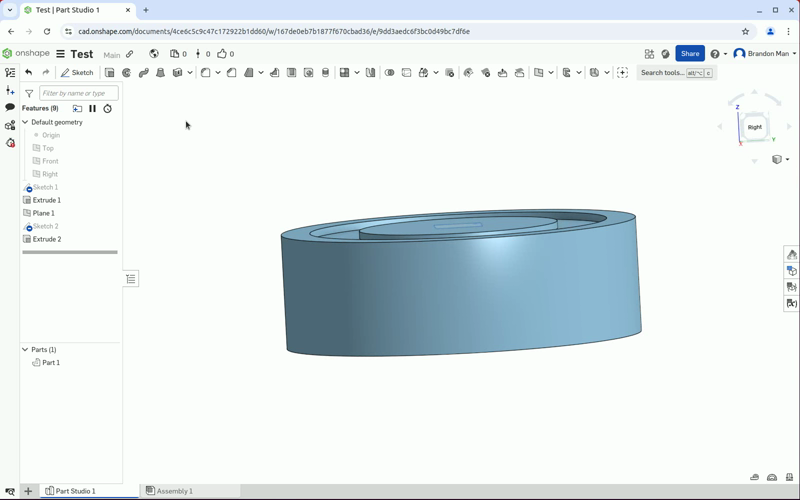
key(right, 3)
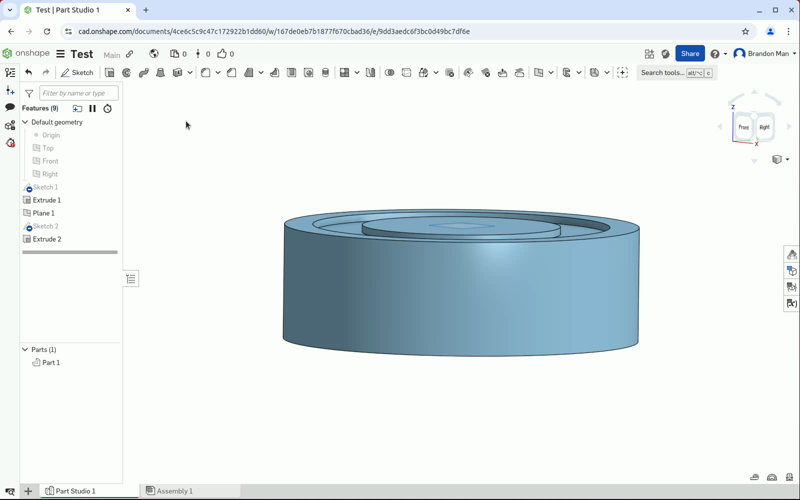
key(down, 3)
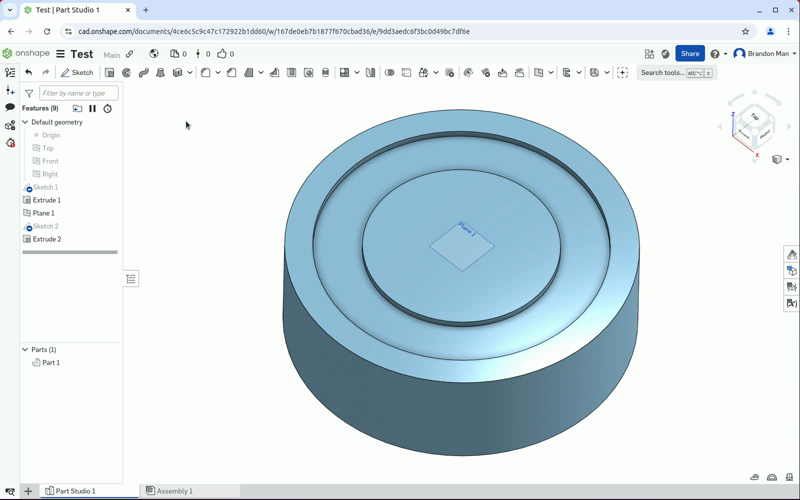
mouse_move(73, 189)
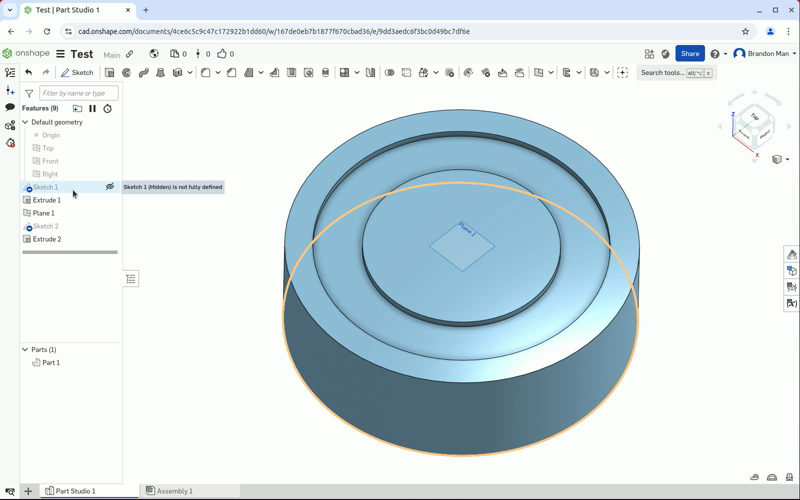
click(73, 189)